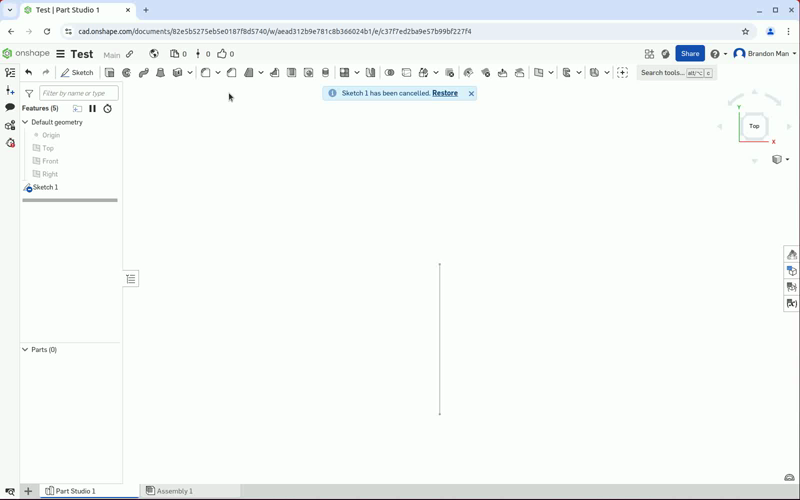
key(shift+h)
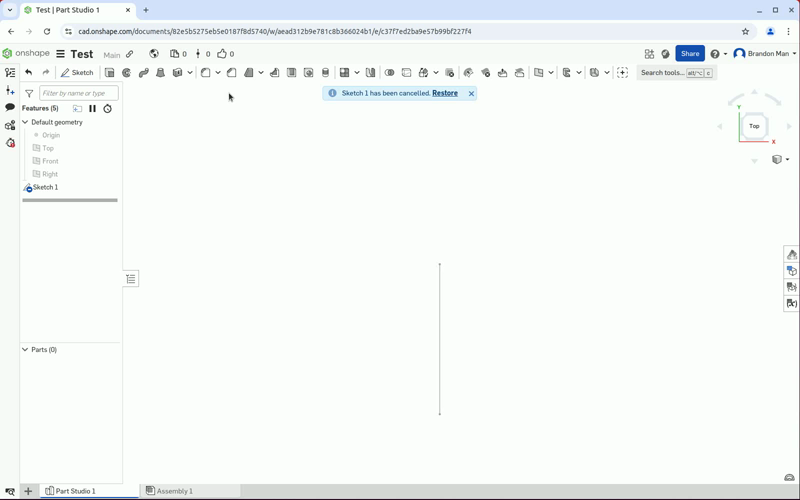
key(shift+s)
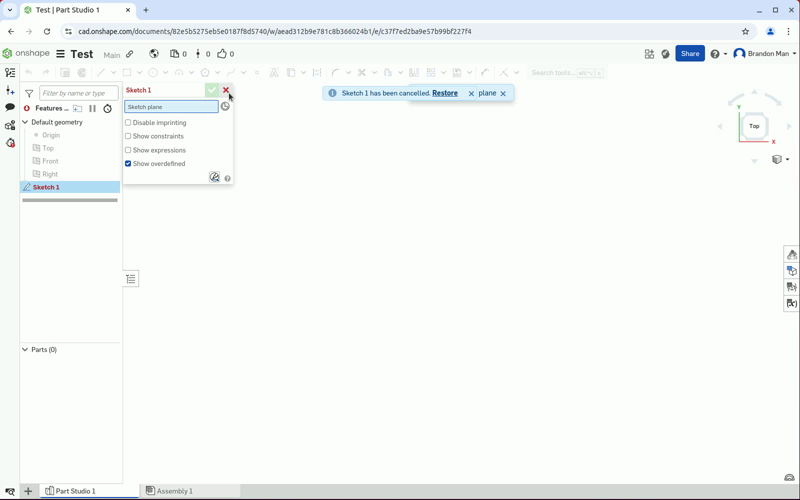
mouse_move(73, 150)
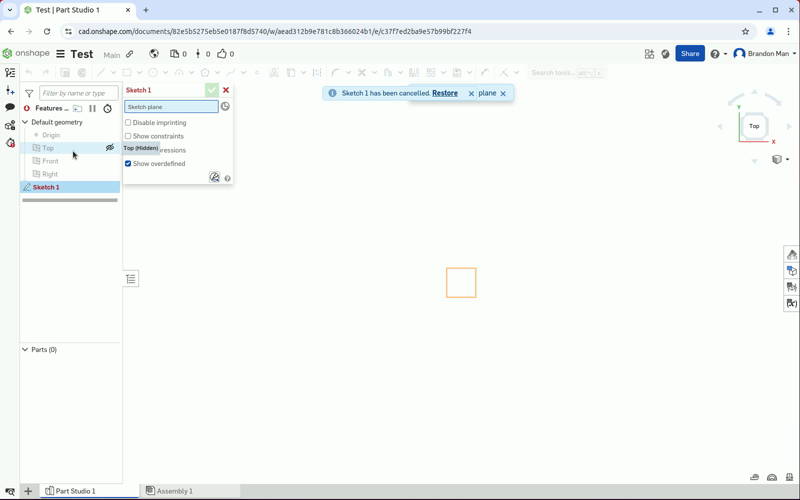
click(73, 150)
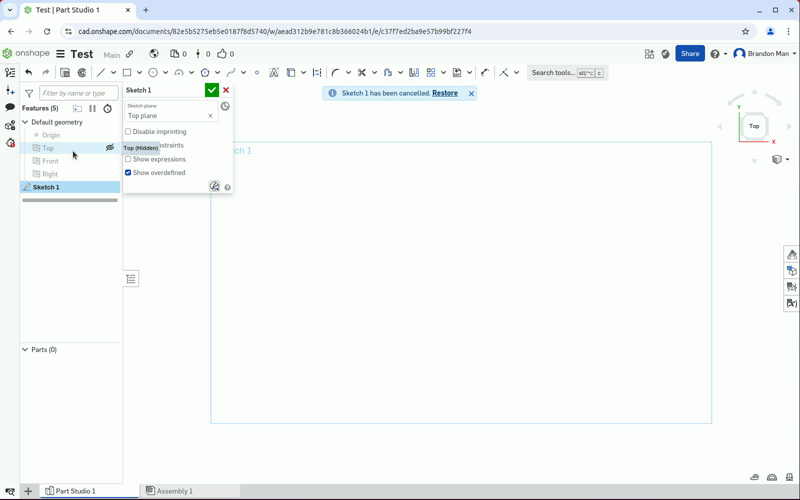
mouse_move(73, 352)
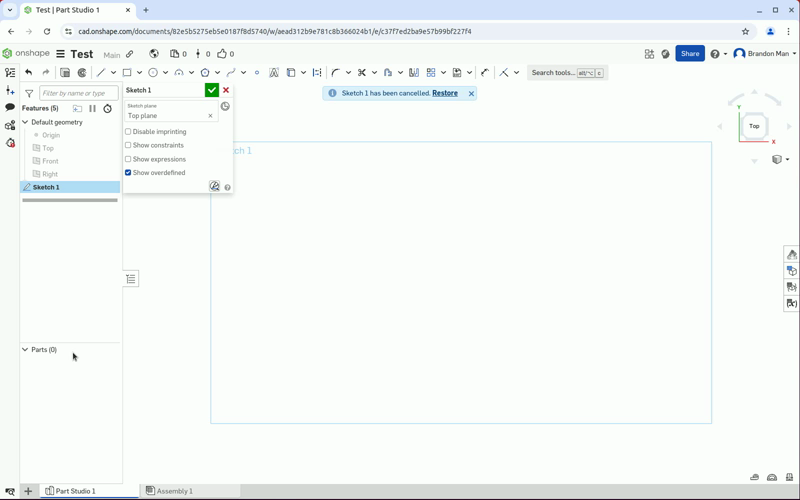
key(y)
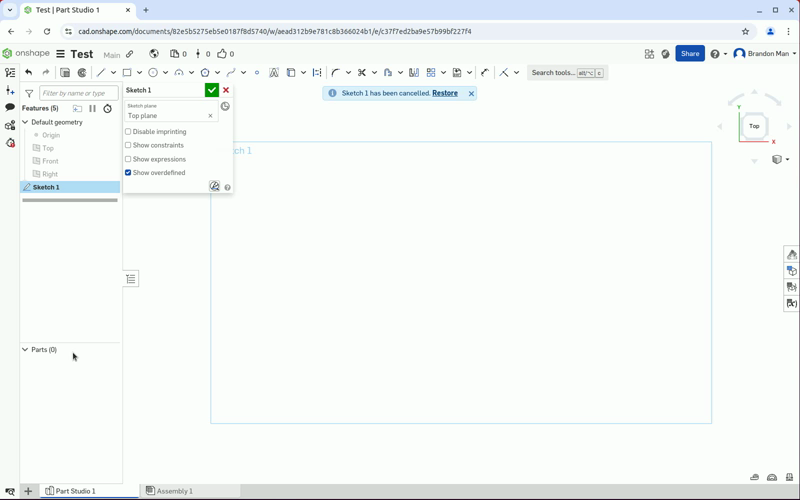
key(c)
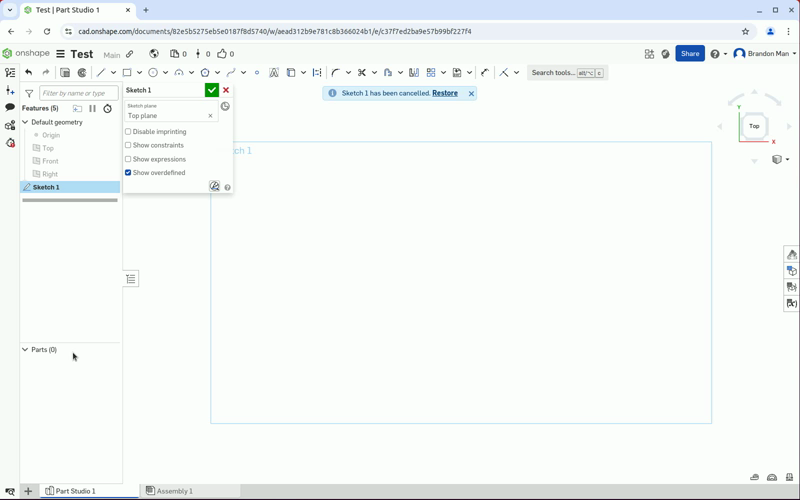
key_down(shift)
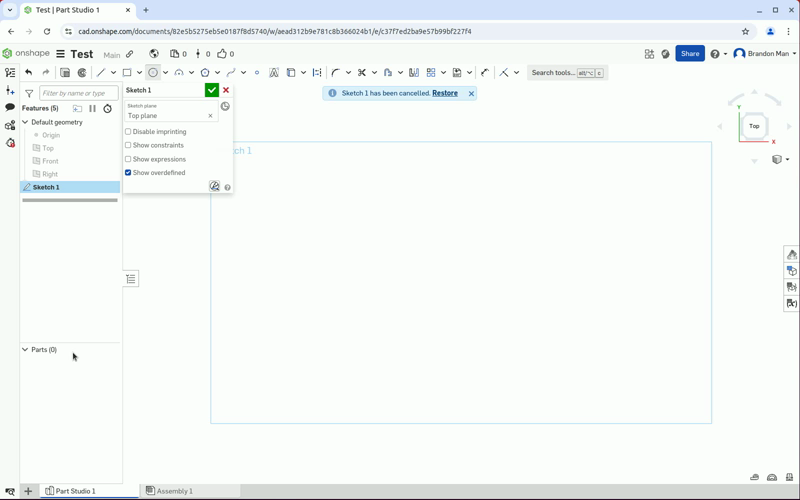
mouse_move(461, 282)
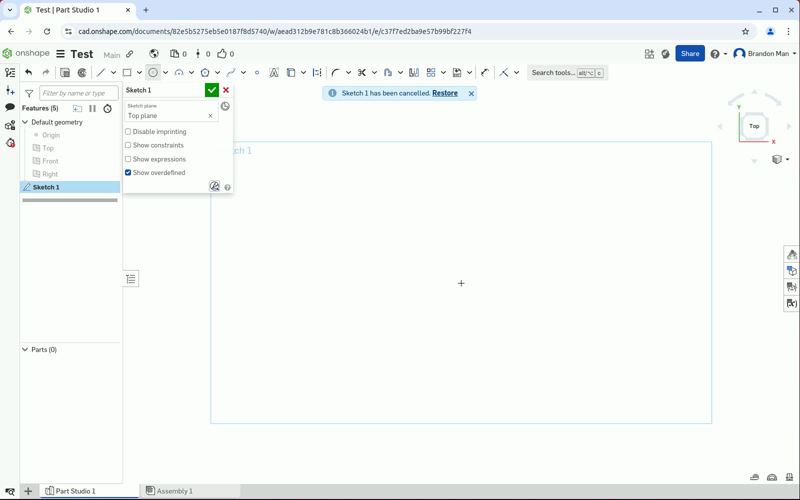
click(461, 282)
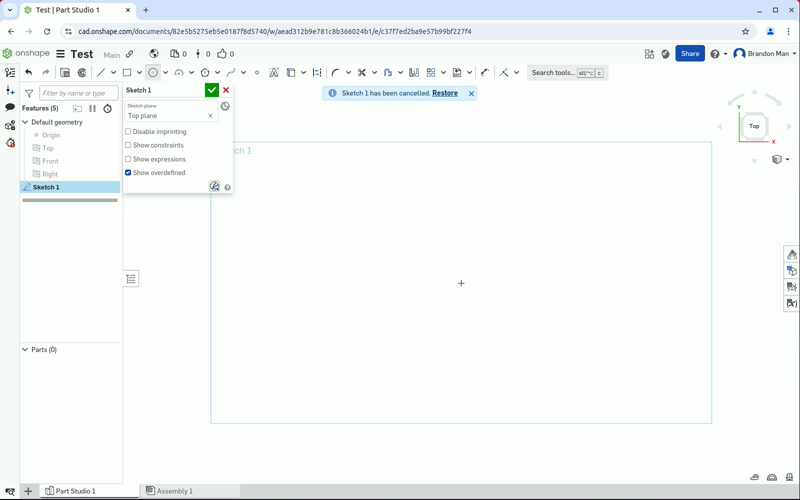
key_up(shift)
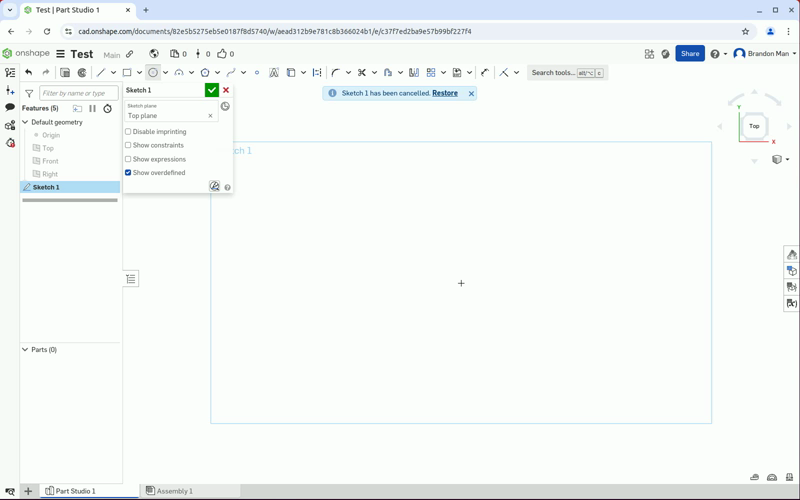
mouse_move(574, 282)
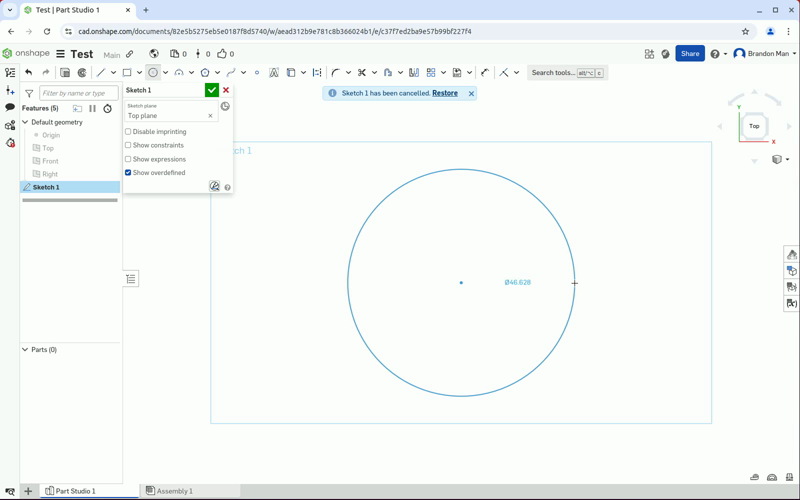
click(574, 282)
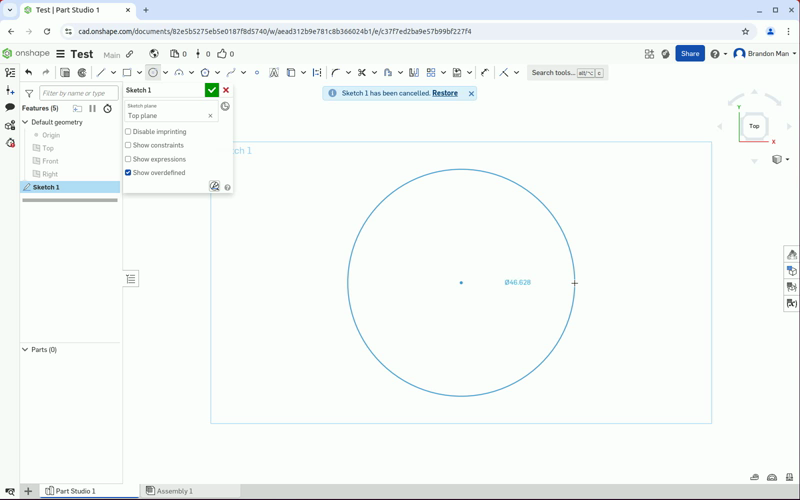
key(esc)
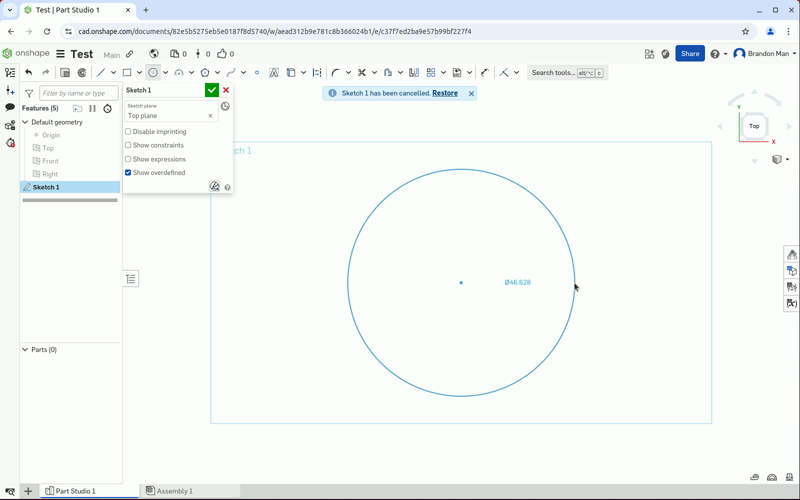
key(c)
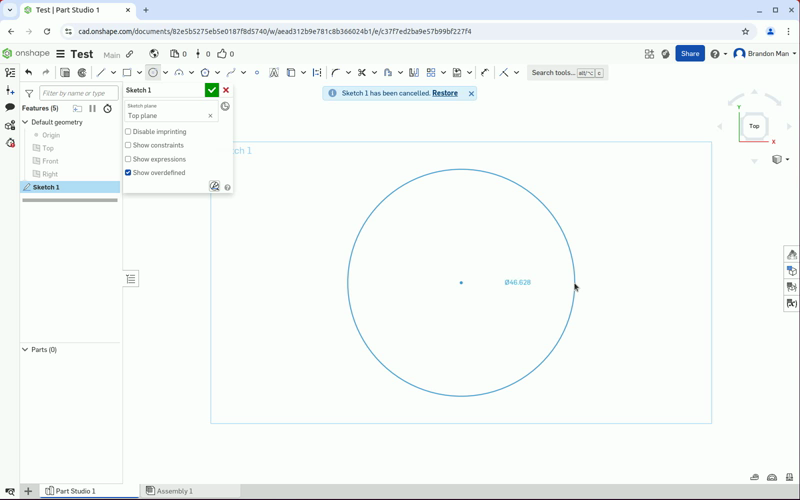
key_down(shift)
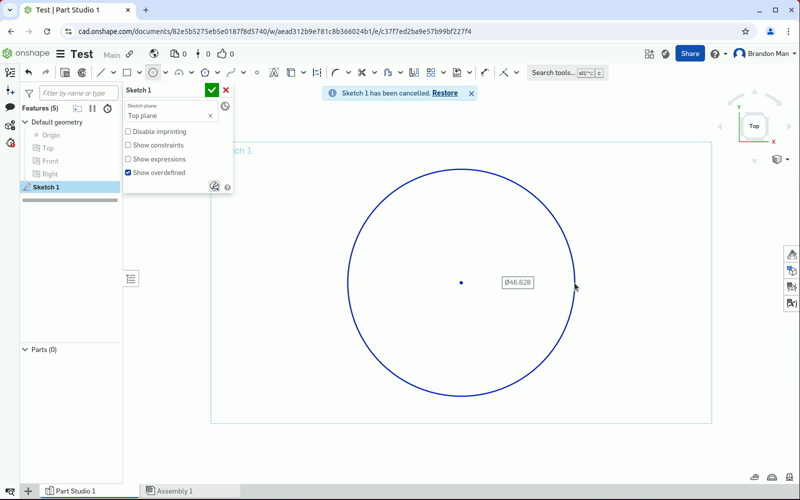
mouse_move(461, 282)
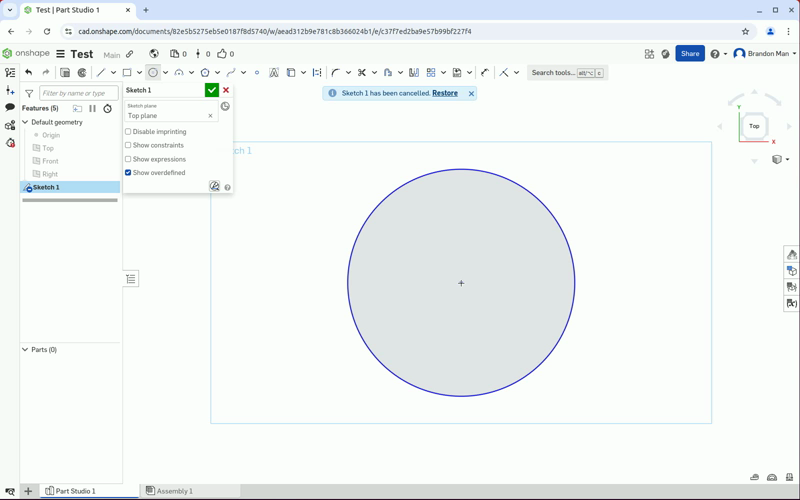
click(461, 282)
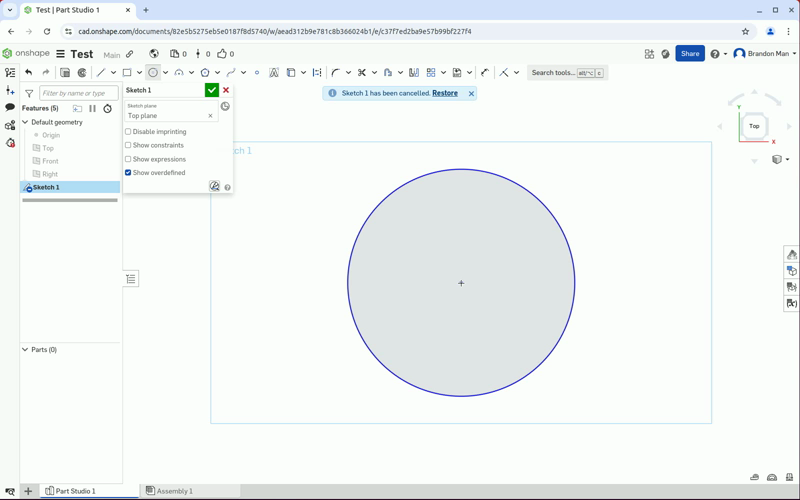
key_up(shift)
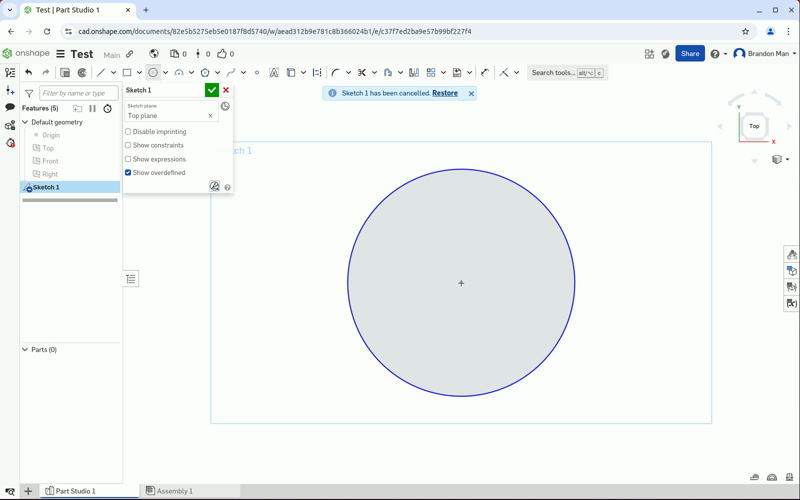
mouse_move(487, 282)
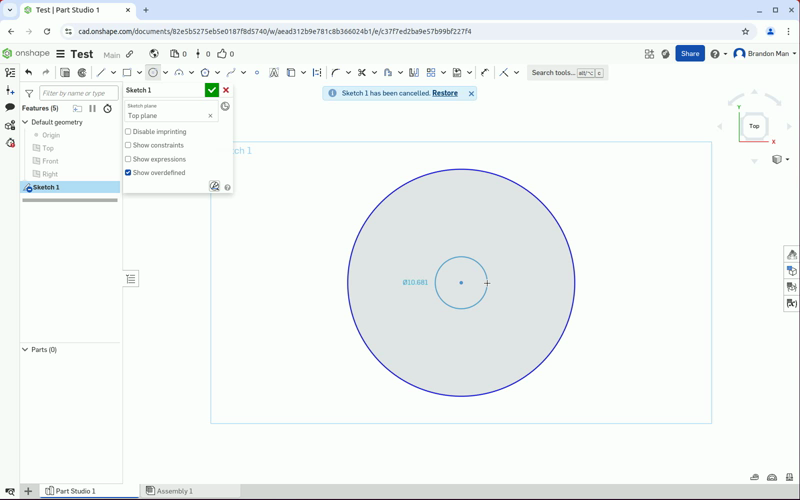
click(487, 282)
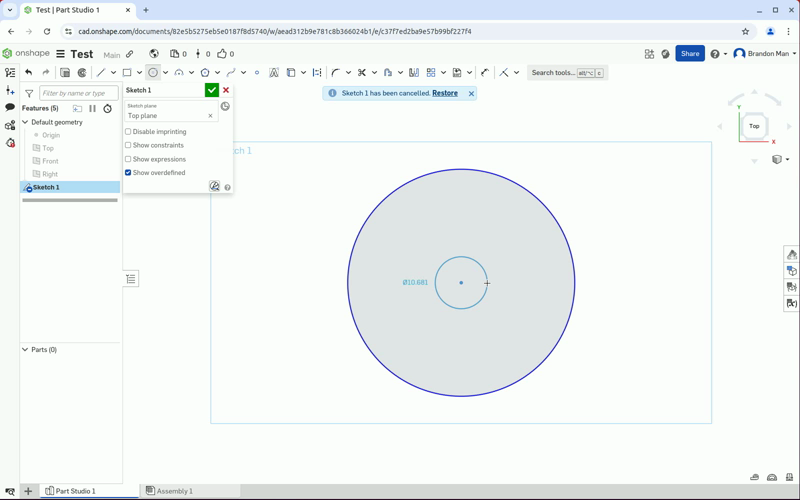
key(esc)
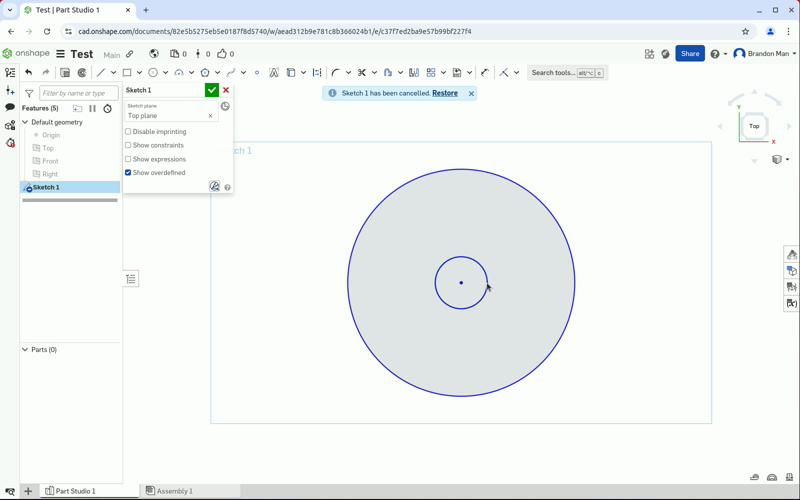
mouse_move(505, 319)
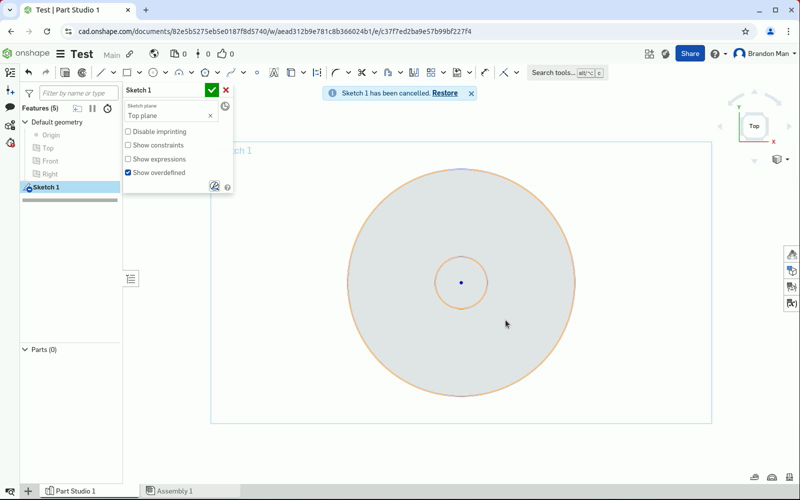
click(505, 319)
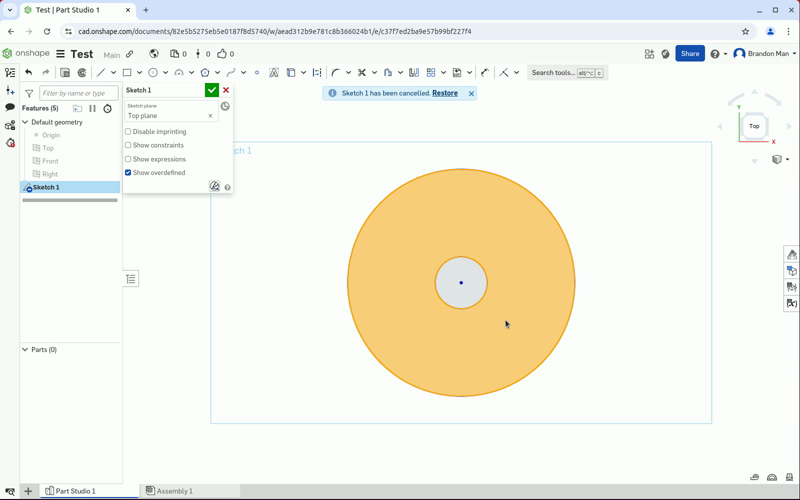
mouse_move(73, 352)
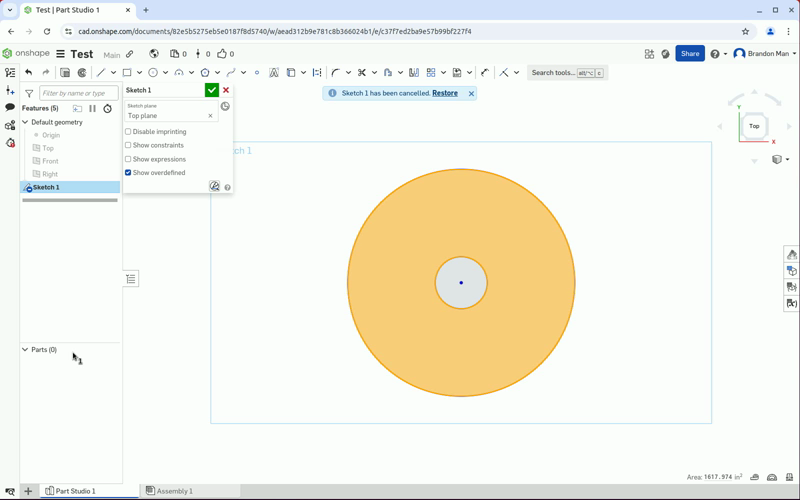
key(shift+y)
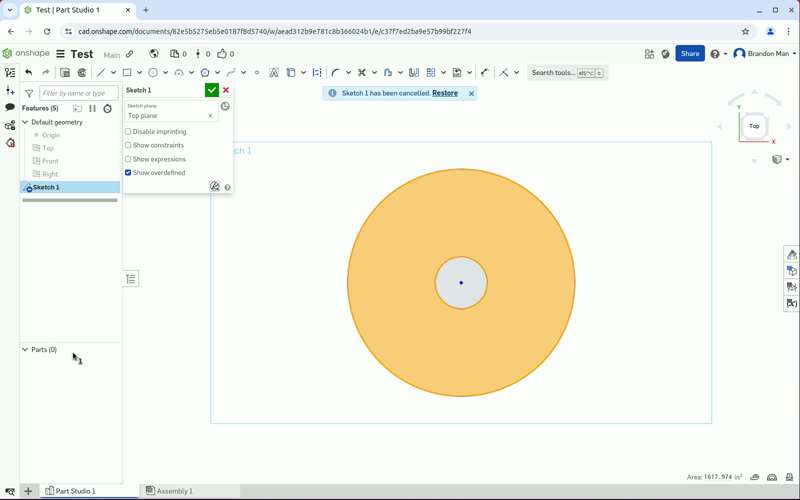
key(shift+e)
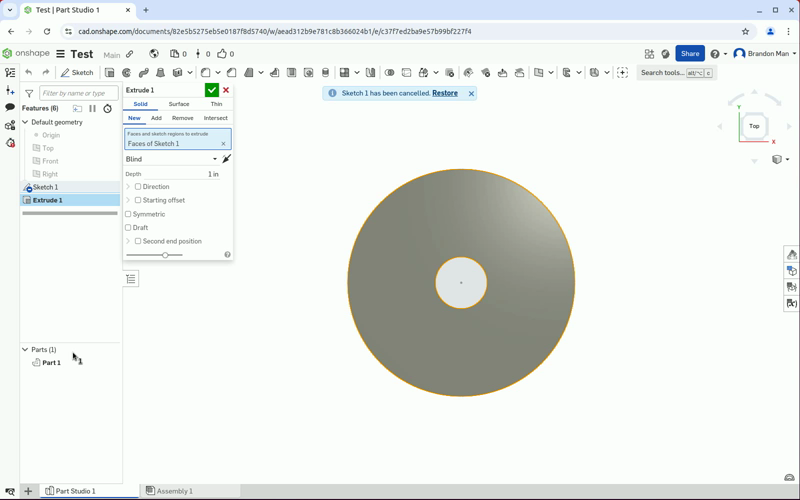
mouse_move(143, 106)
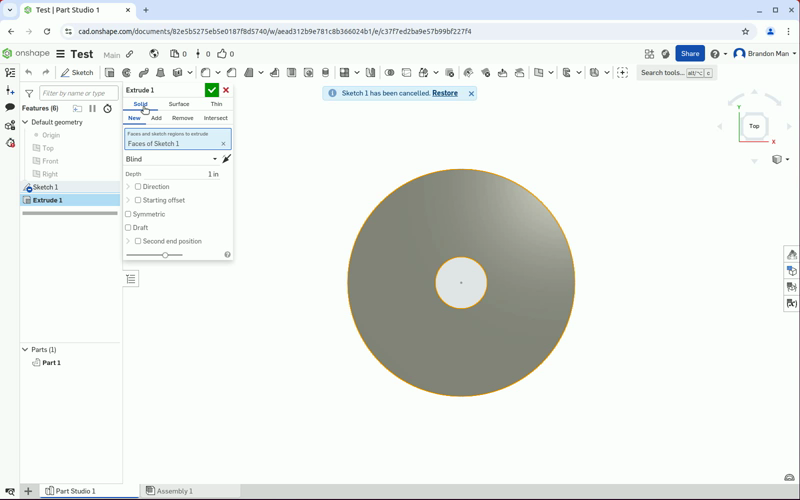
click(143, 106)
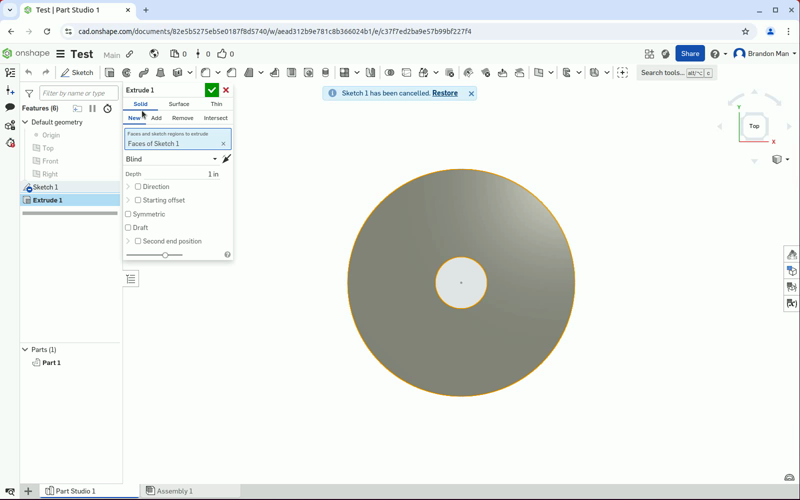
mouse_move(137, 120)
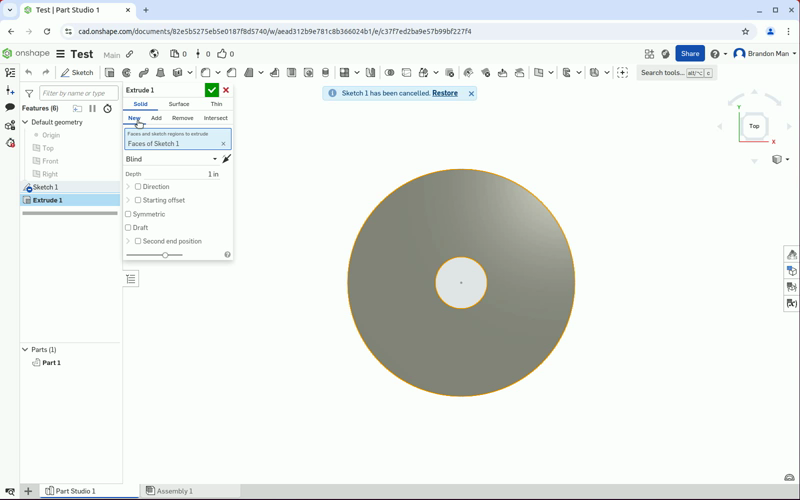
click(137, 120)
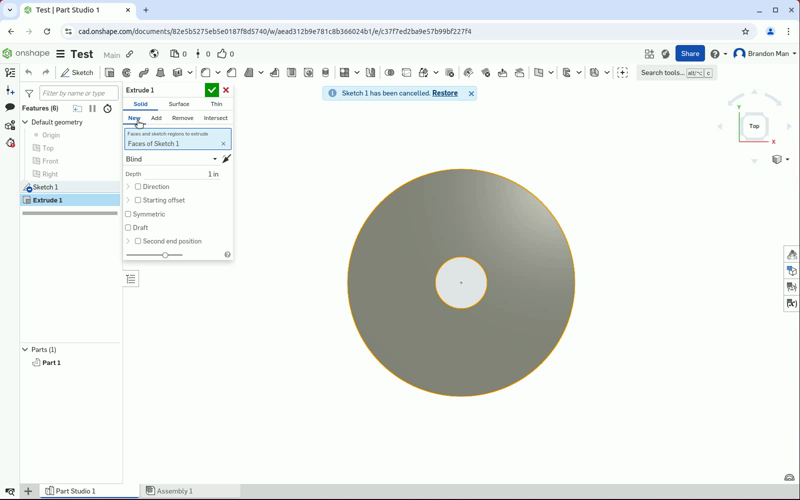
key(tab, 4)
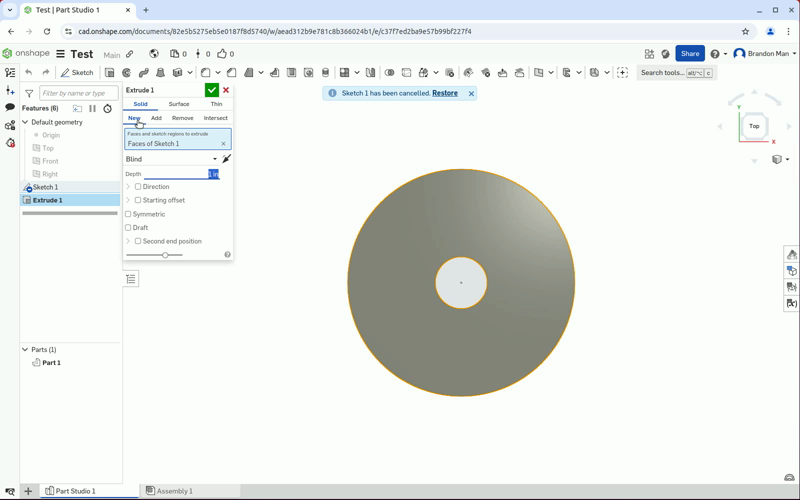
text(9.147)
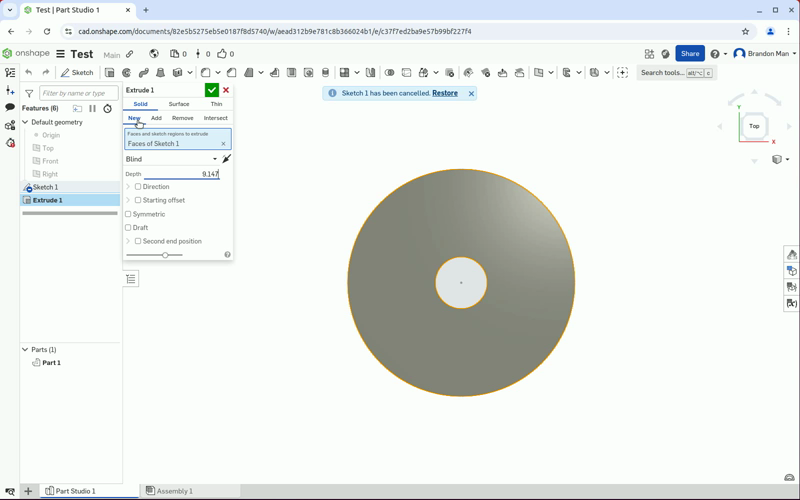
key(enter)
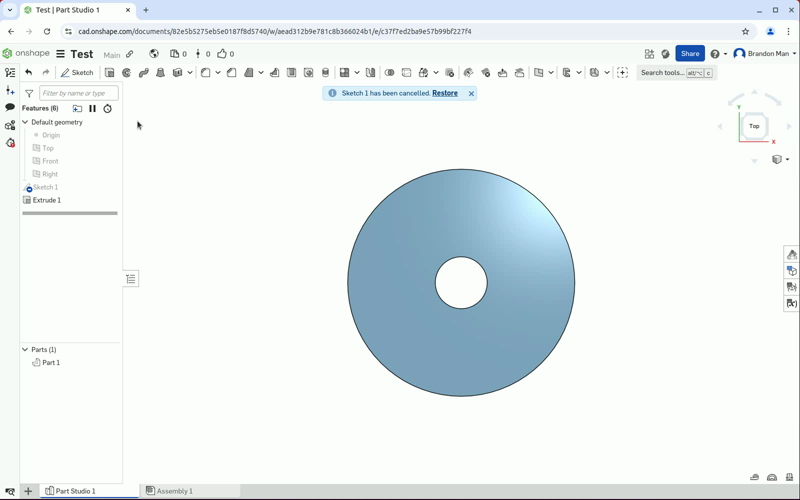
key(shift+h)
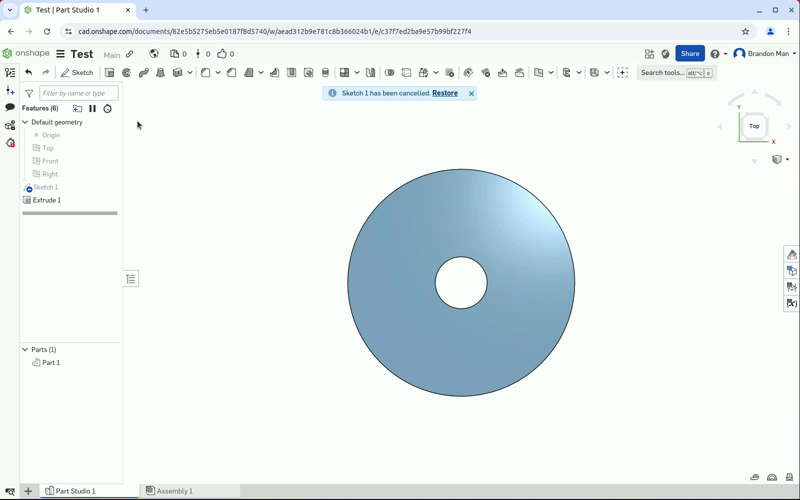
key(shift+h)
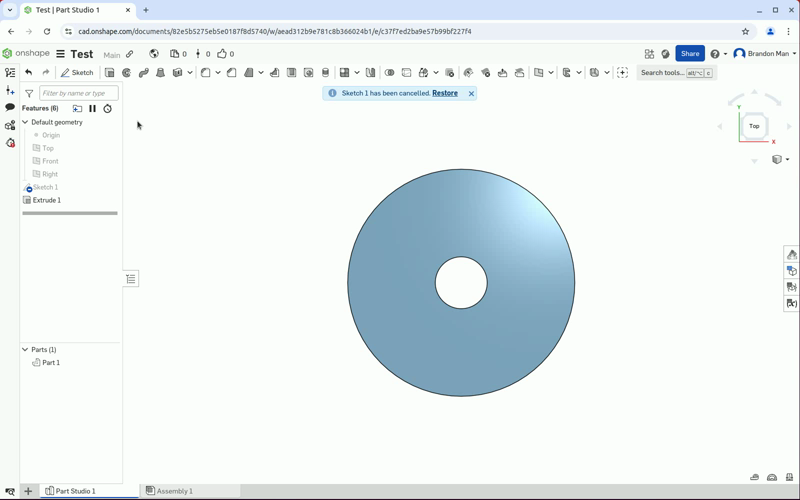
mouse_move(73, 189)
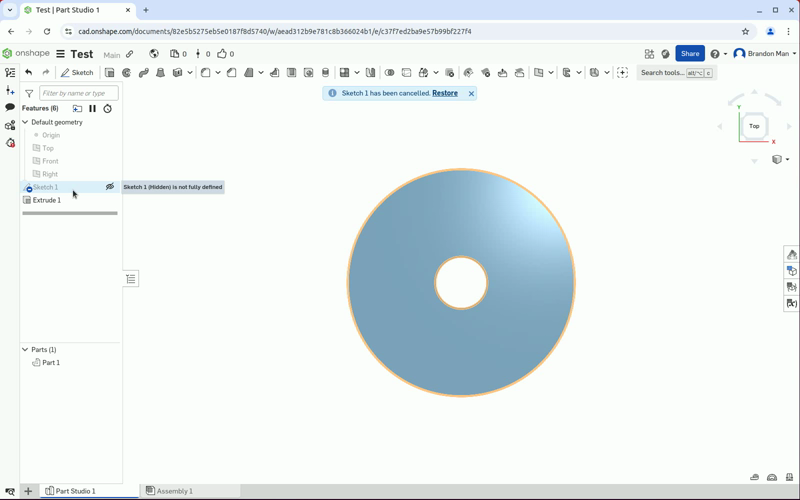
click(73, 189)
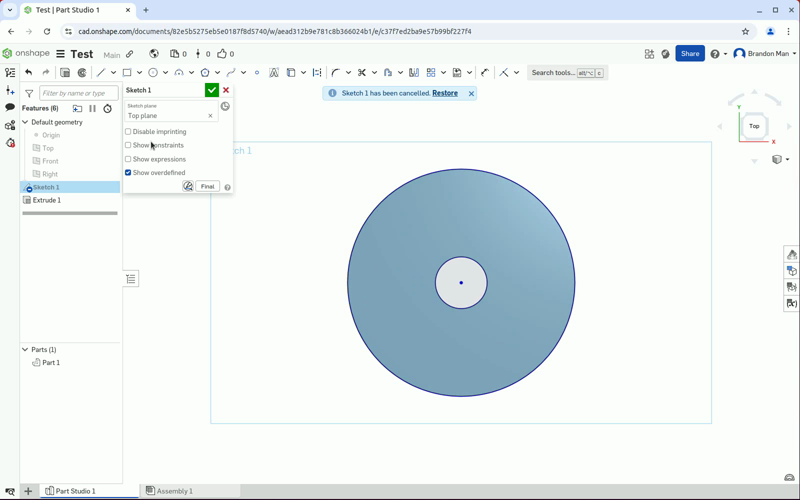
mouse_move(229, 92)
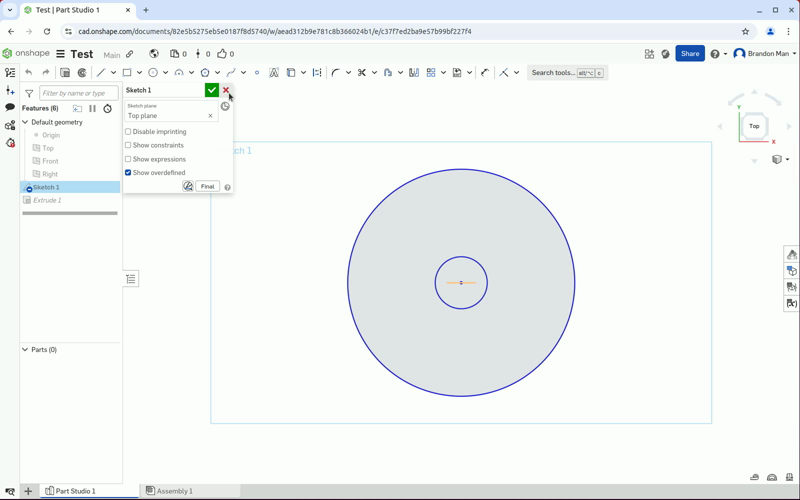
click(229, 92)
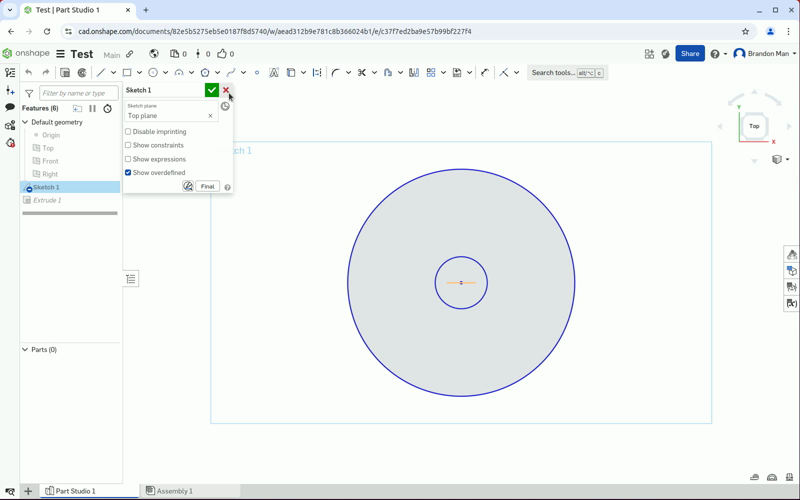
key(shift+s)
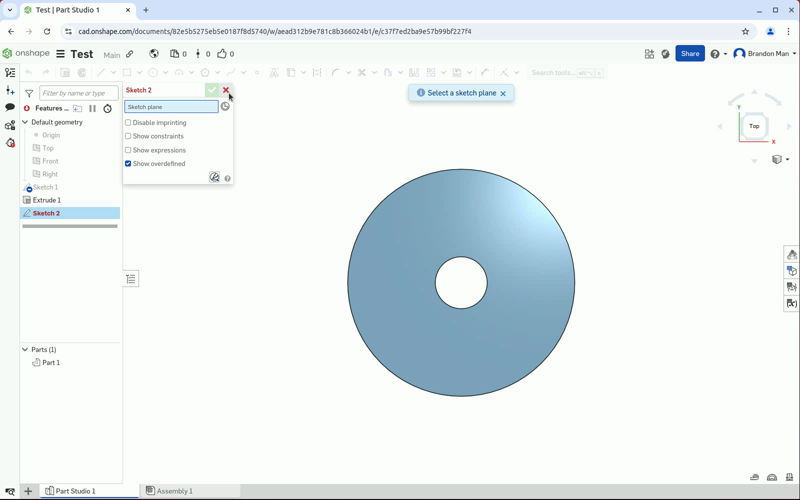
mouse_move(73, 150)
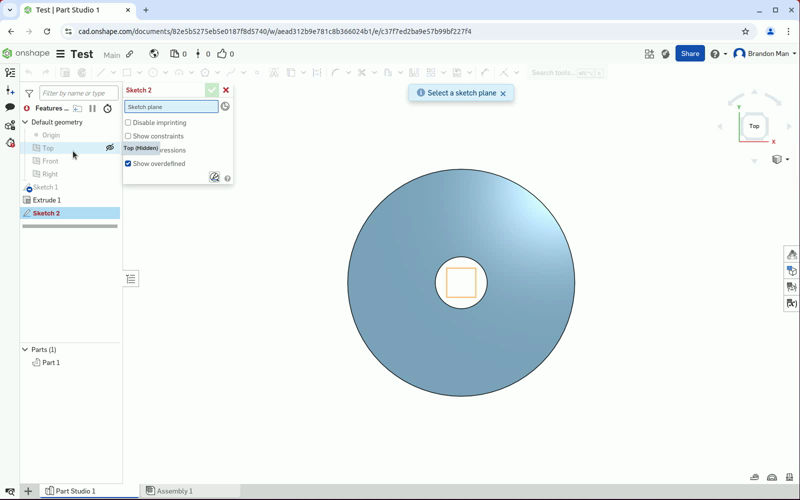
click(73, 150)
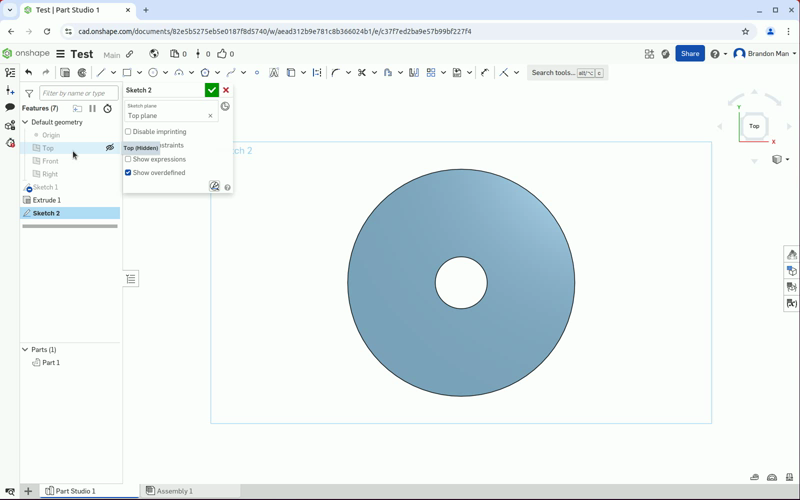
mouse_move(73, 352)
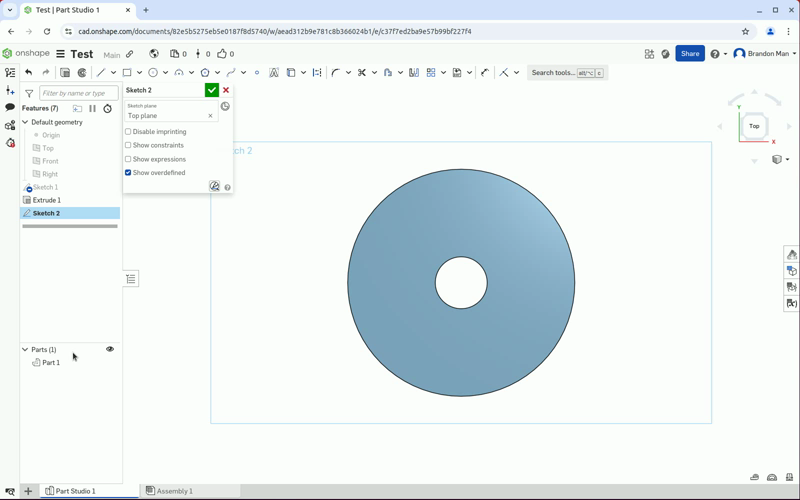
key(y)
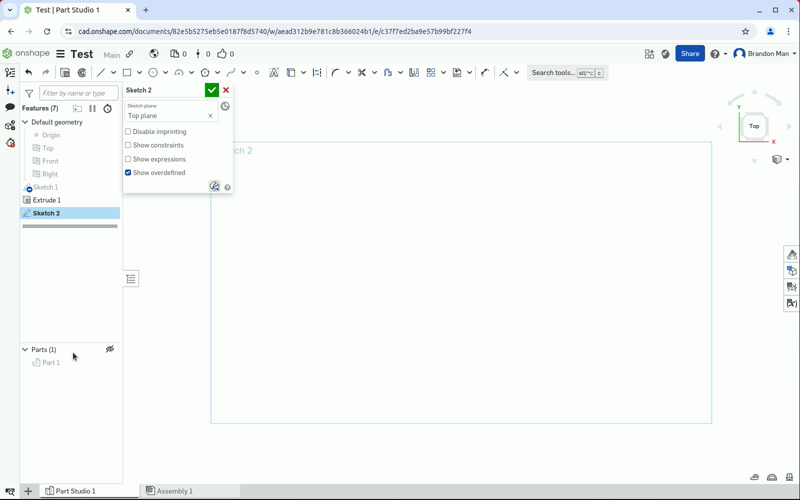
key(c)
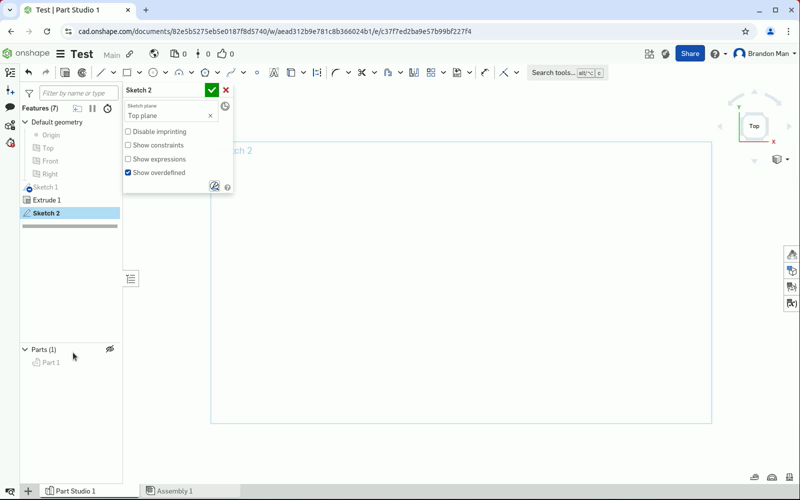
key_down(shift)
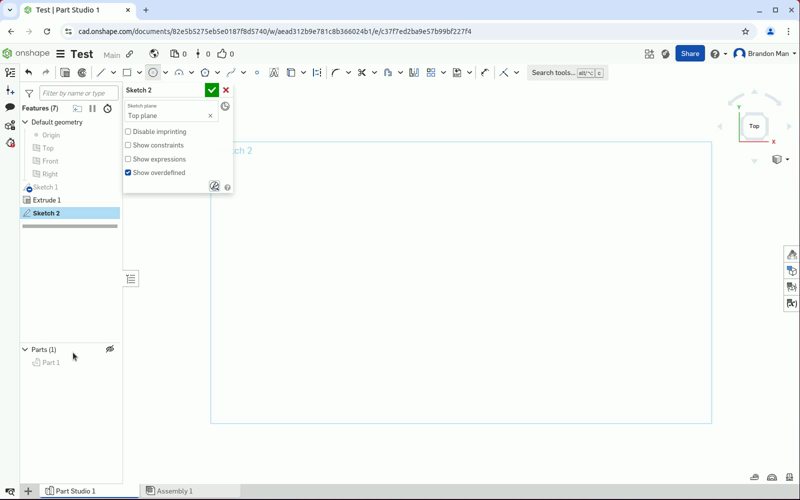
mouse_move(460, 282)
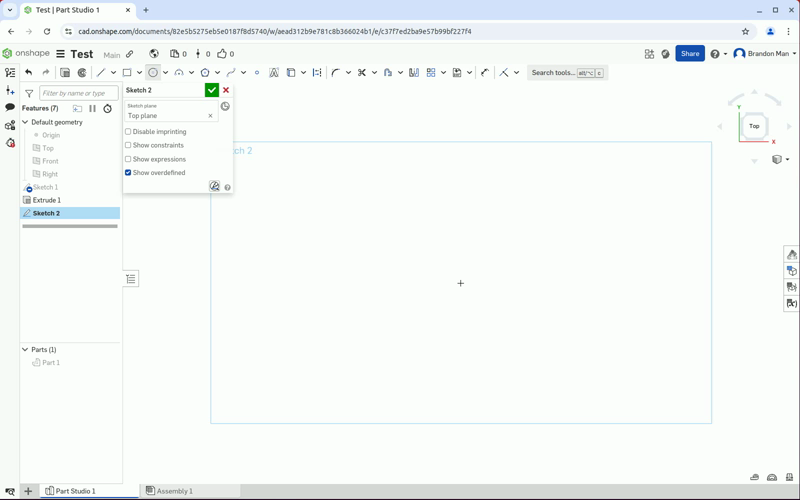
click(460, 282)
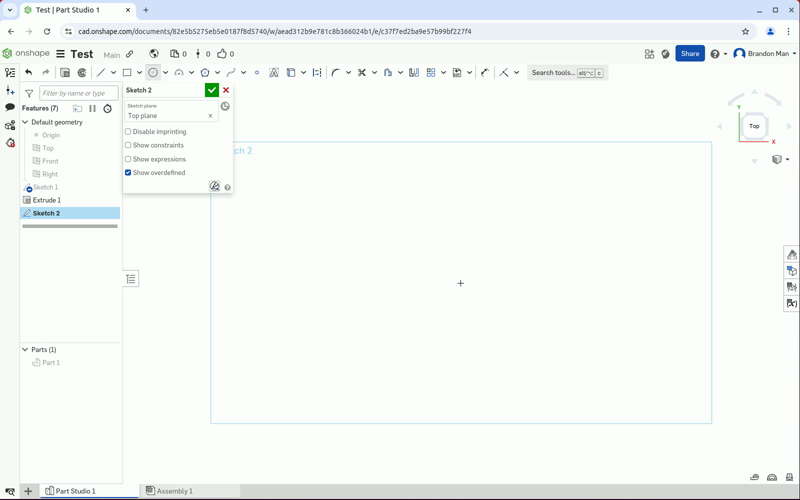
key_up(shift)
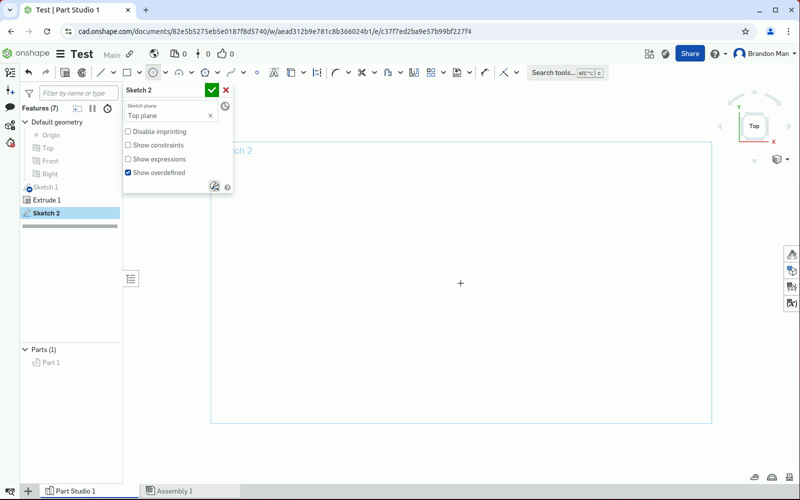
mouse_move(487, 282)
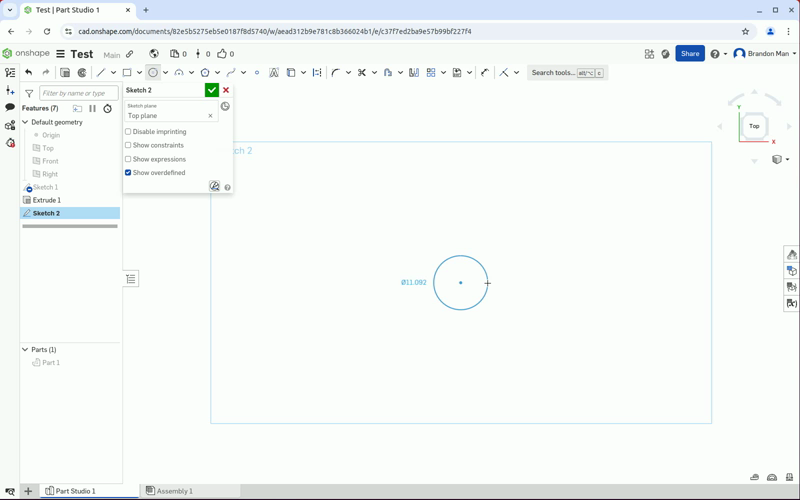
click(487, 282)
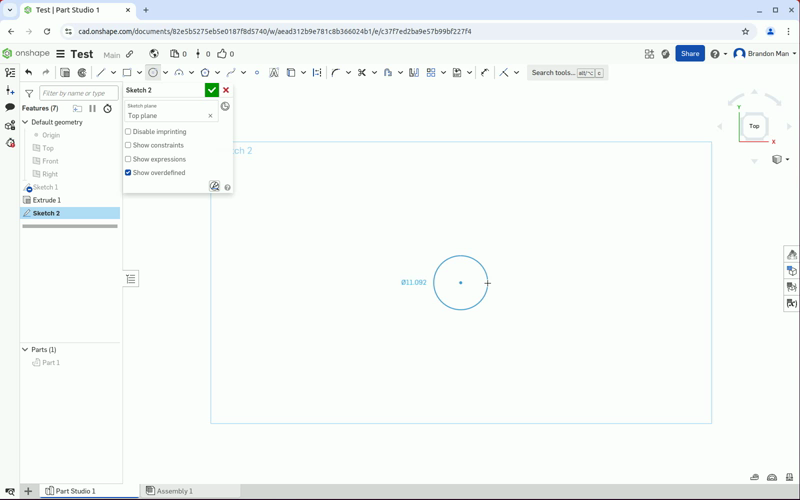
key(esc)
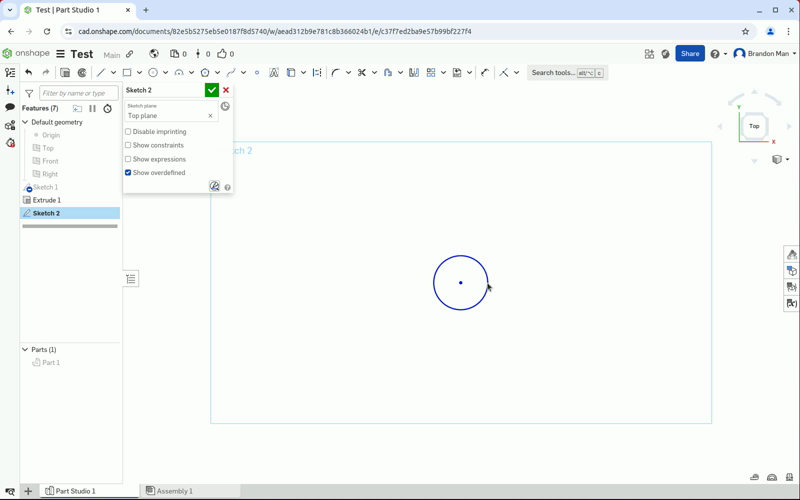
mouse_move(447, 288)
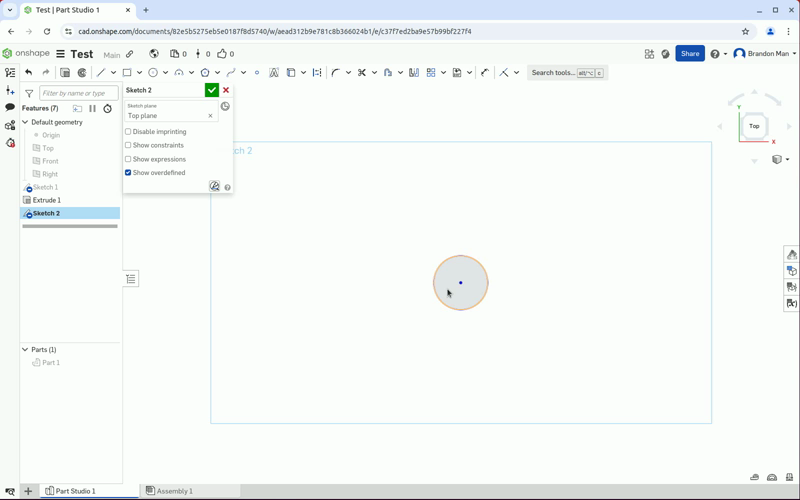
click(447, 288)
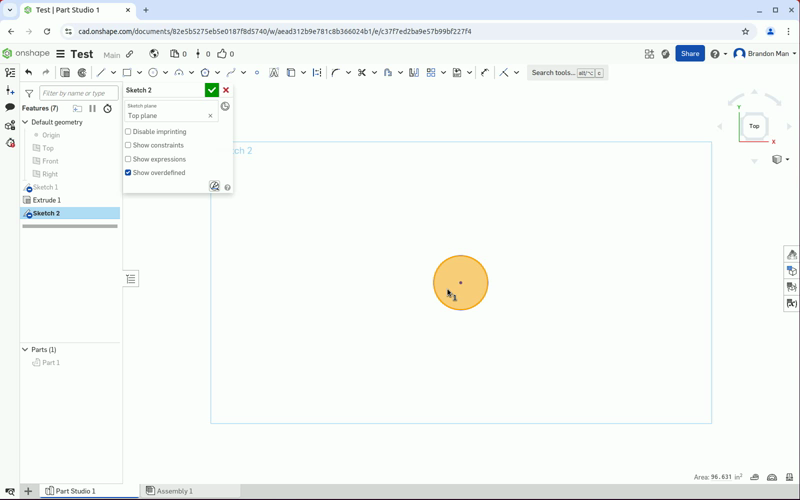
mouse_move(73, 352)
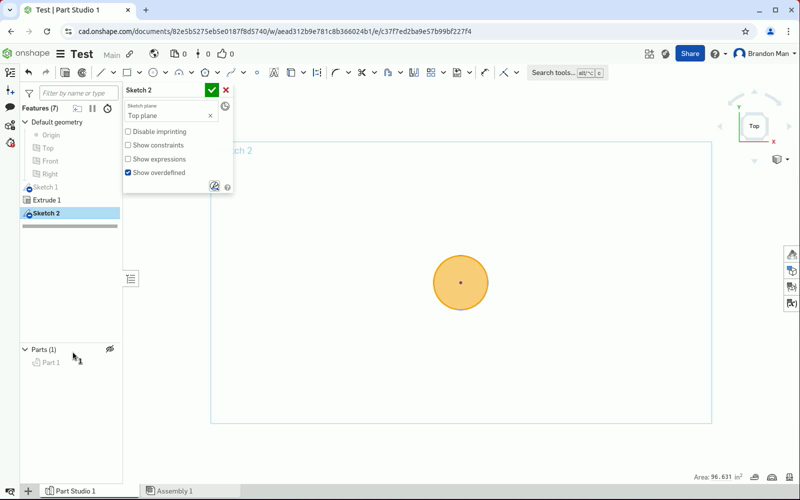
key(shift+y)
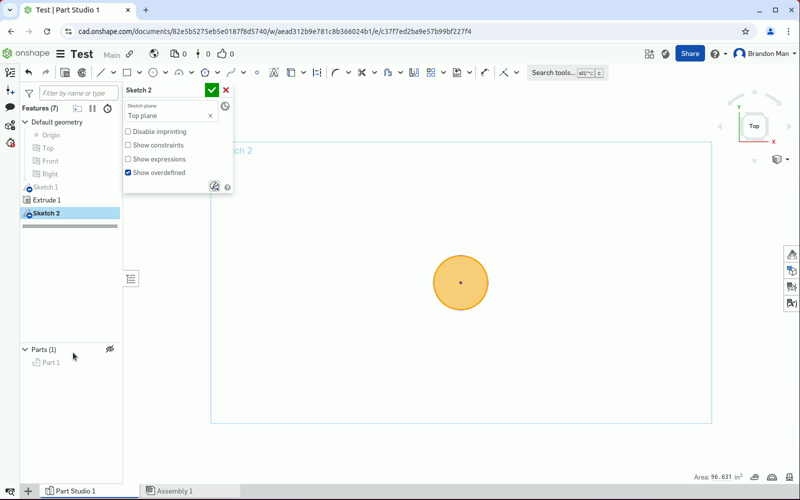
key(shift+e)
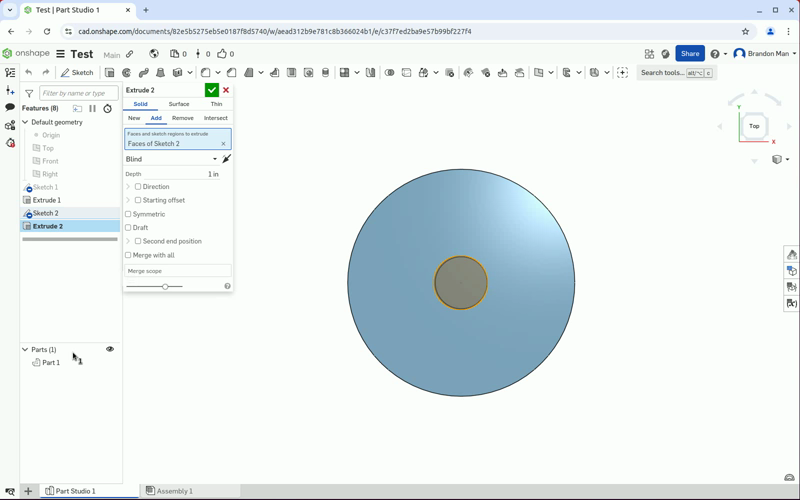
mouse_move(143, 106)
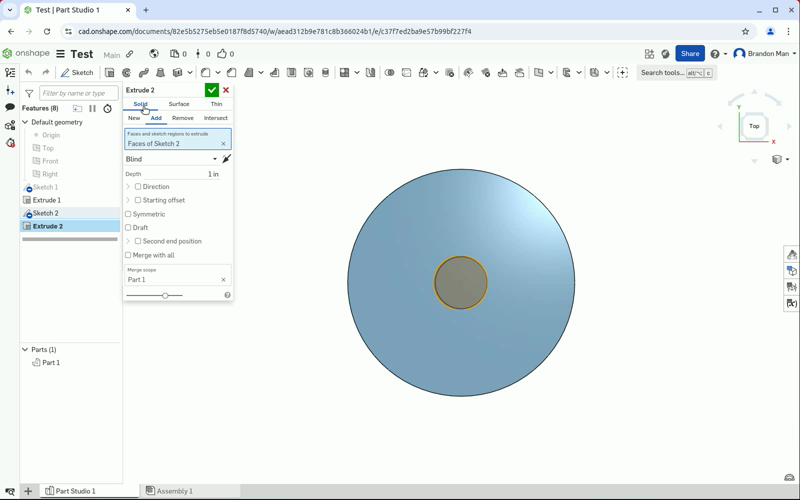
click(143, 106)
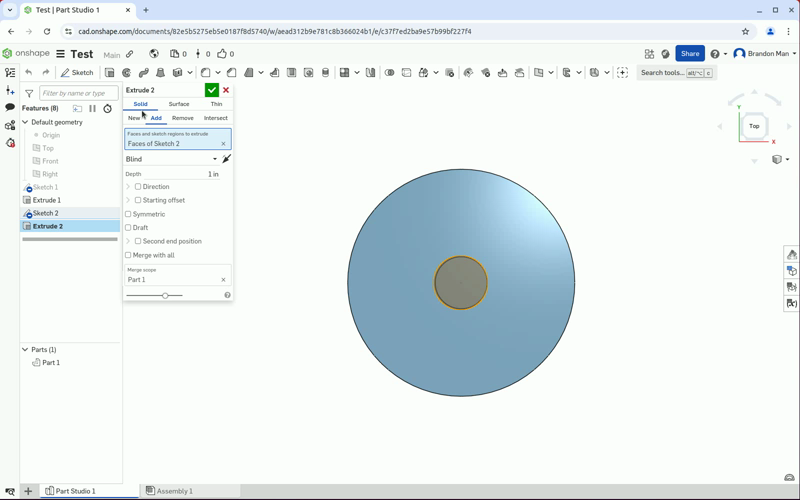
mouse_move(137, 120)
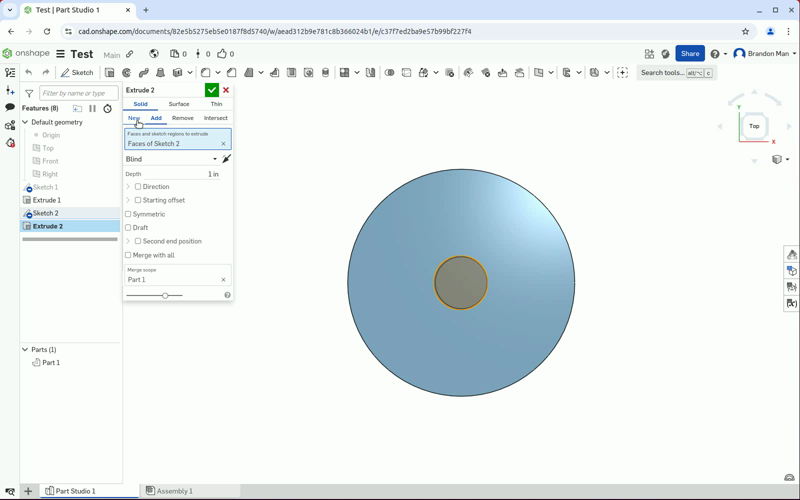
click(137, 120)
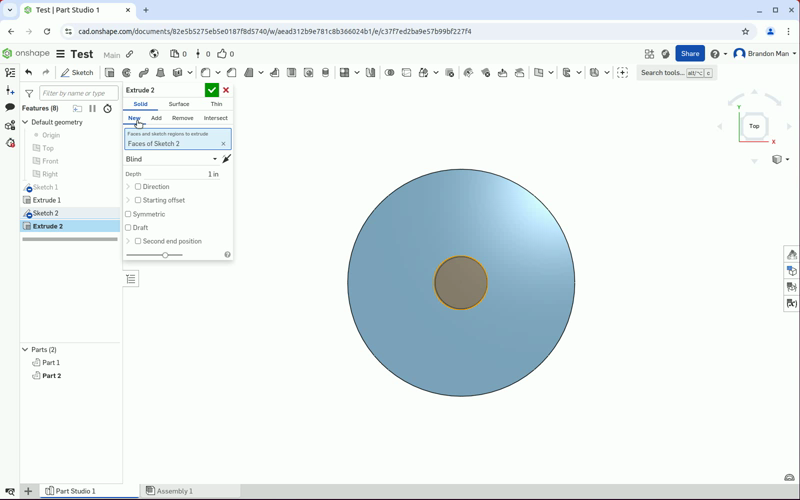
key(tab, 4)
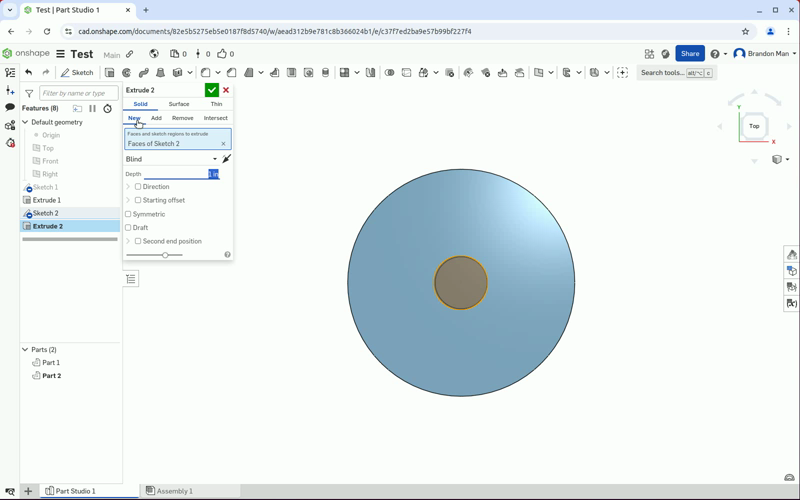
text(16.368)
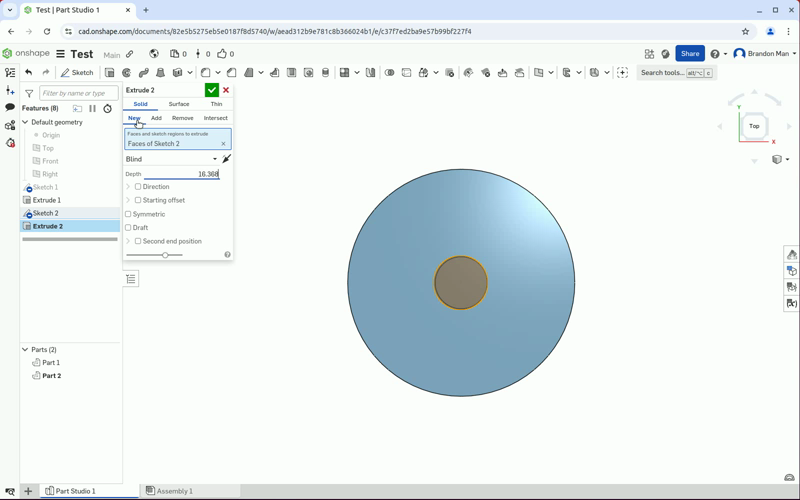
key(enter)
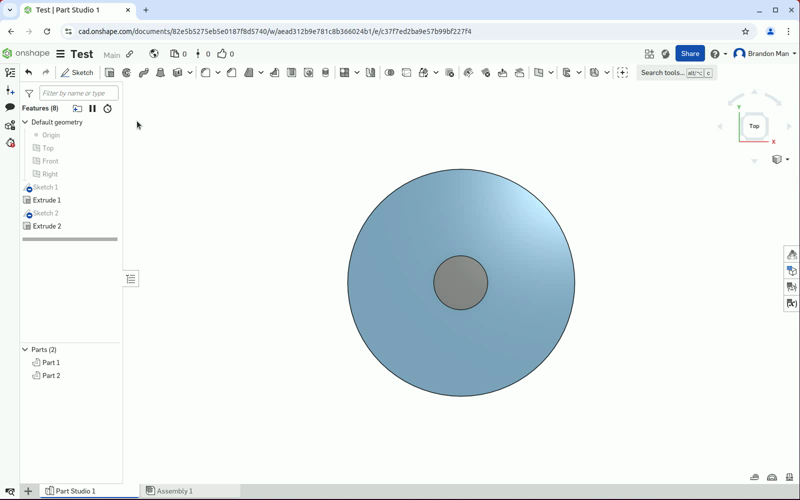
key(shift+h)
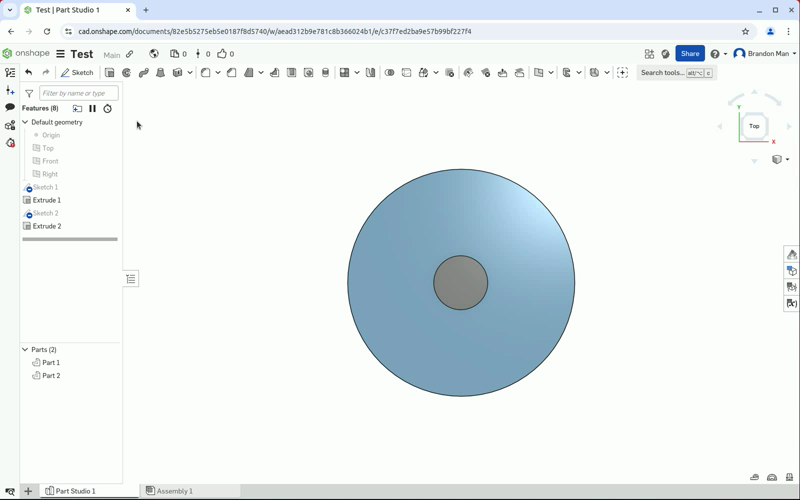
key(shift+h)
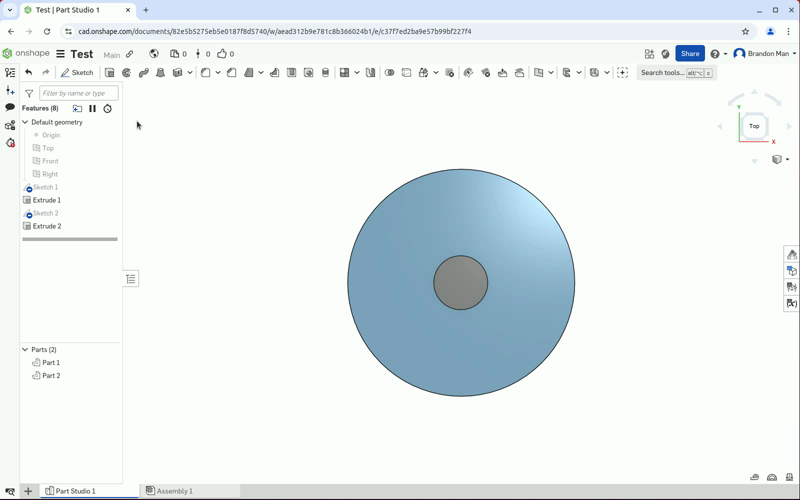
key(shift+7)
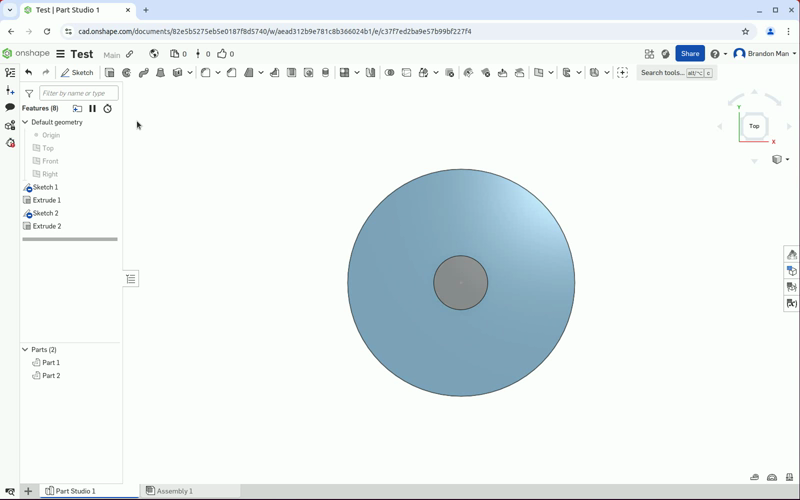
key(up, 3)
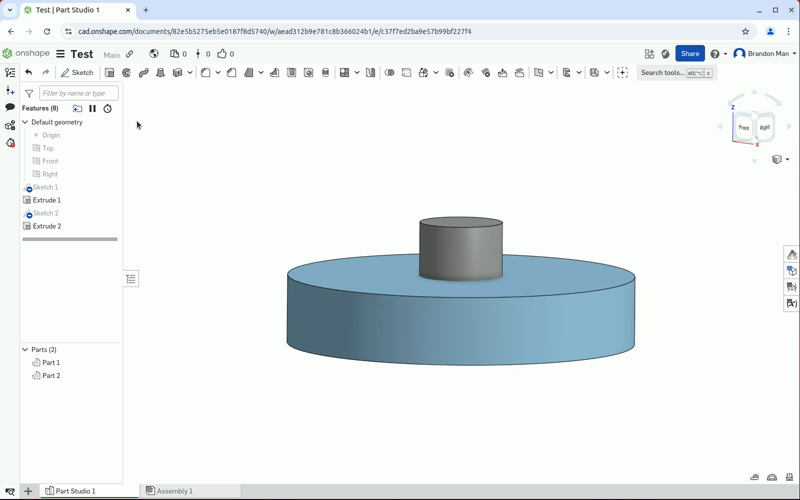
key(left, 3)
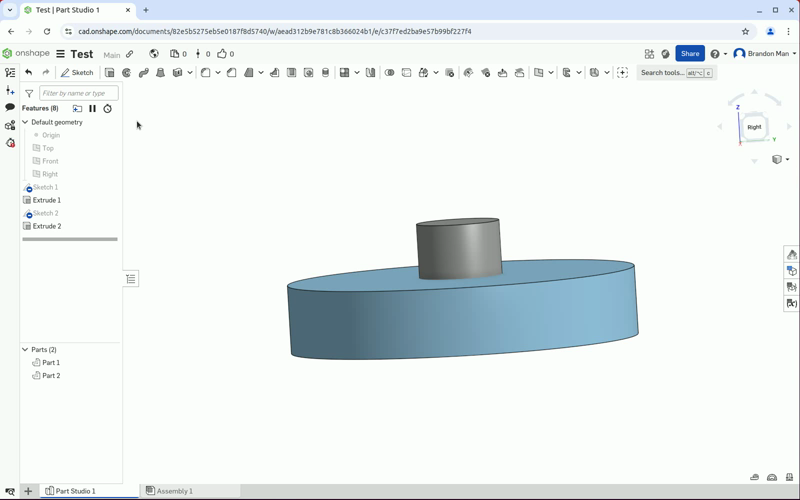
key(right, 3)
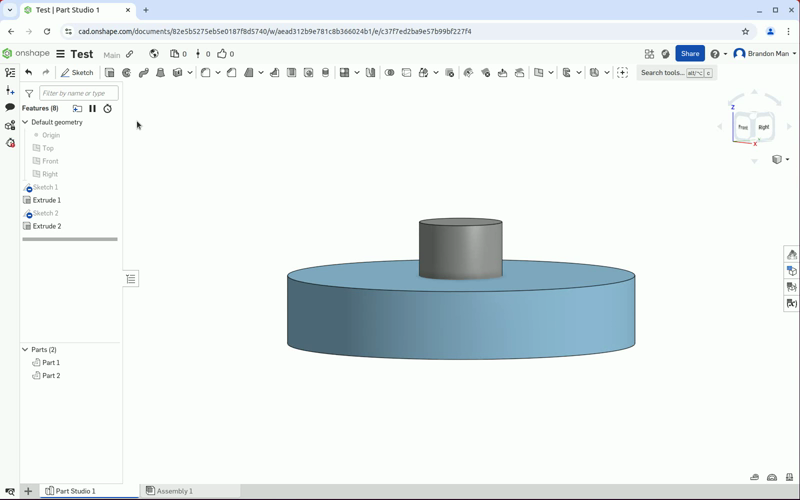
key(down, 3)
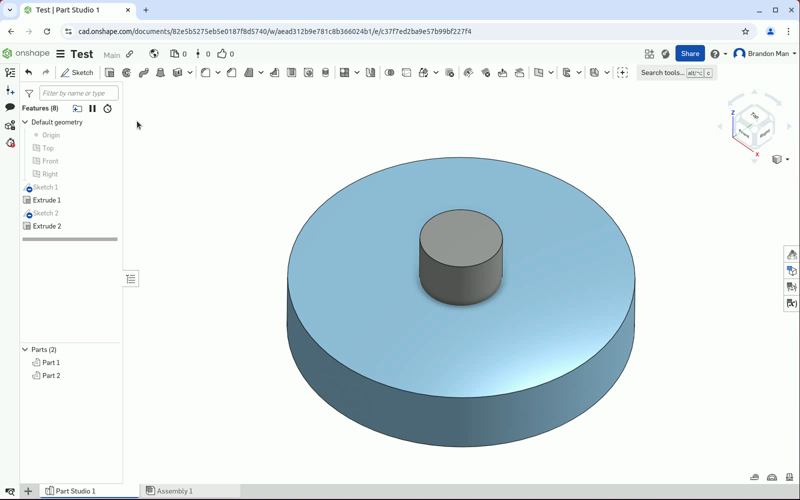
mouse_move(73, 189)
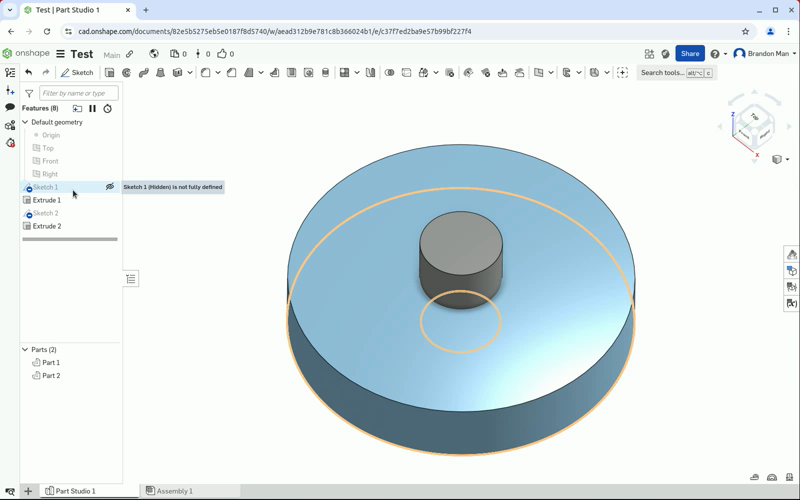
click(73, 189)